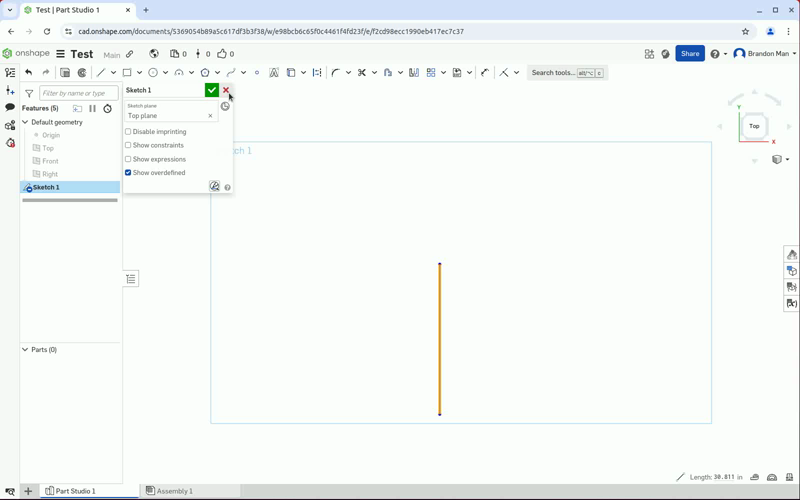
key(shift+h)
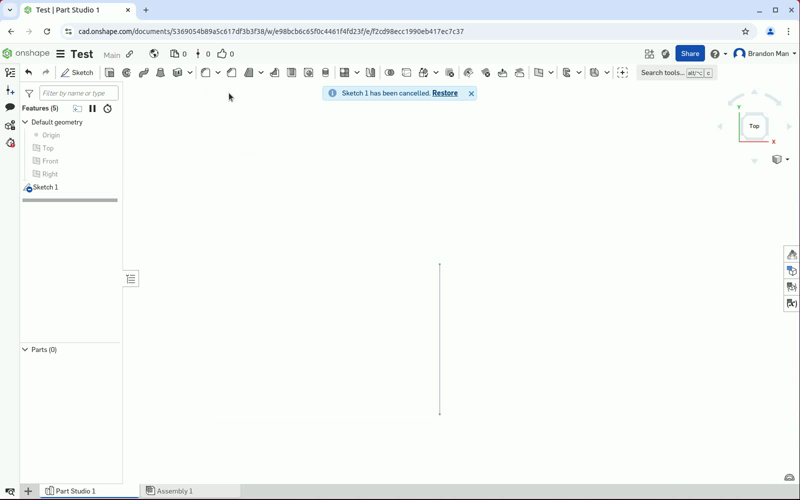
key(shift+s)
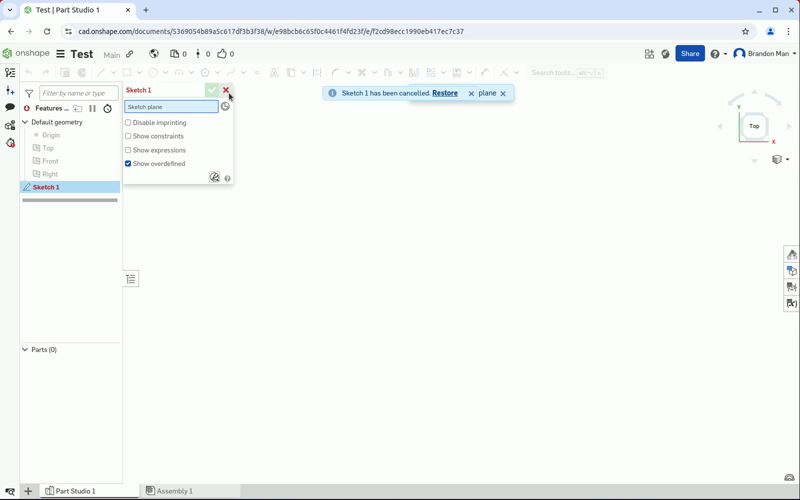
mouse_move(73, 150)
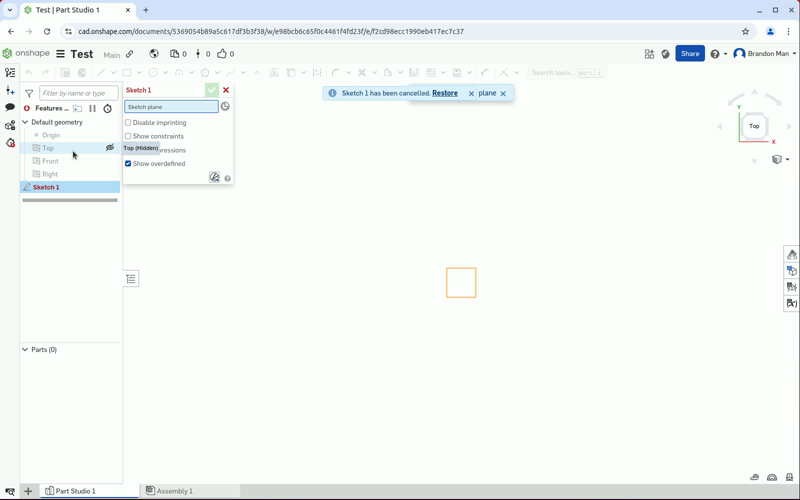
click(73, 150)
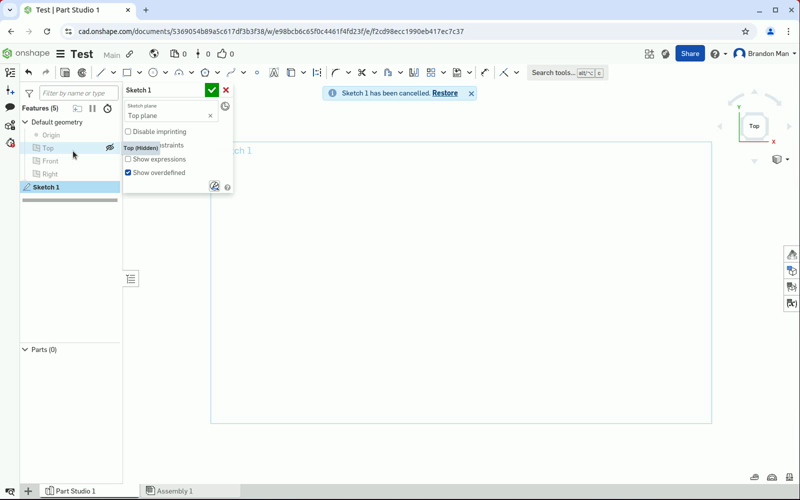
mouse_move(73, 352)
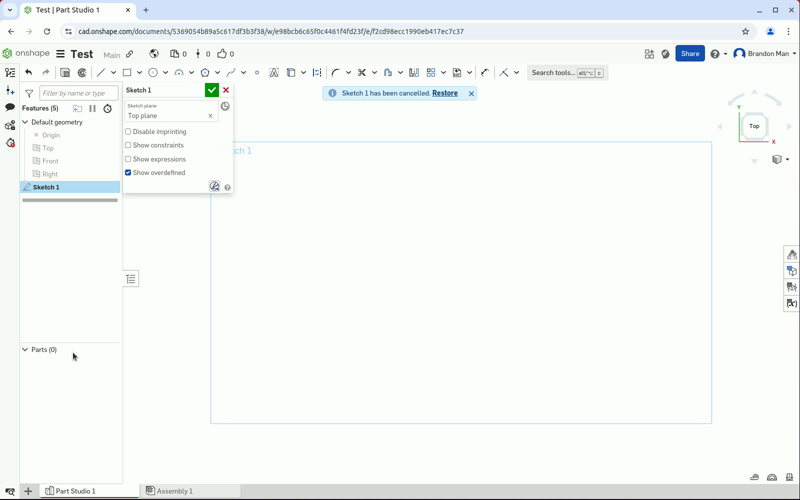
key(y)
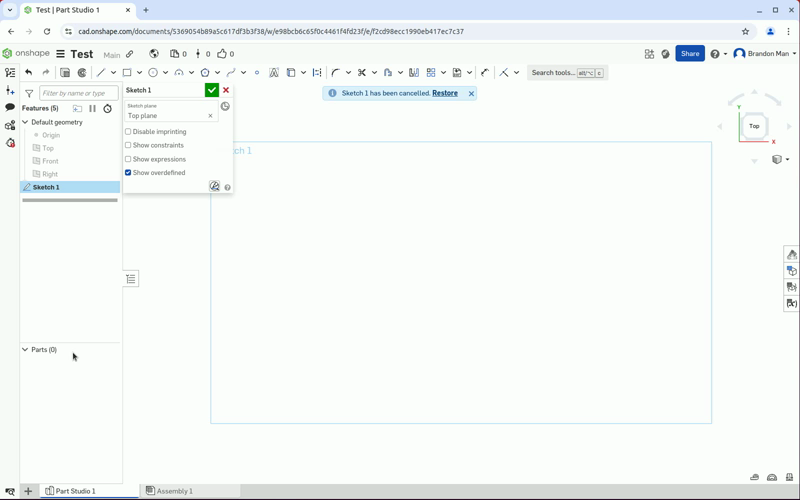
key(c)
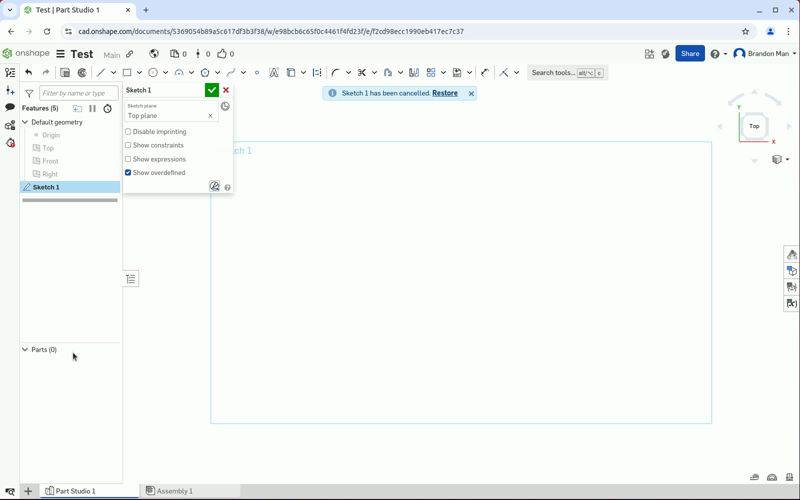
key_down(shift)
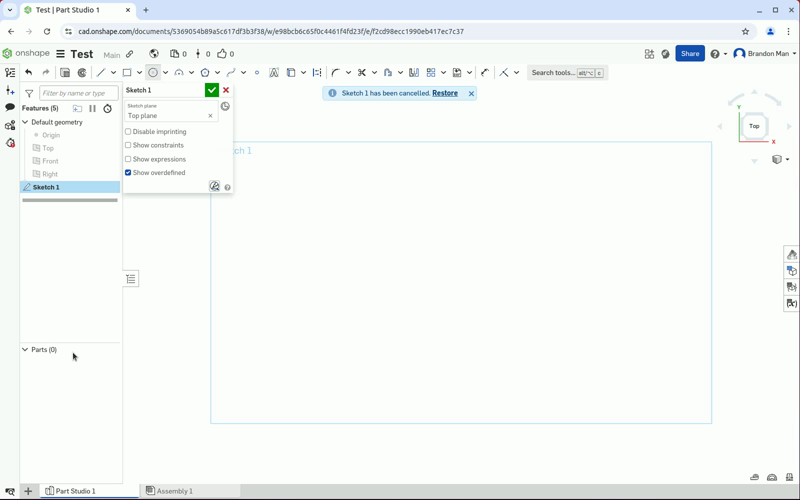
mouse_move(461, 282)
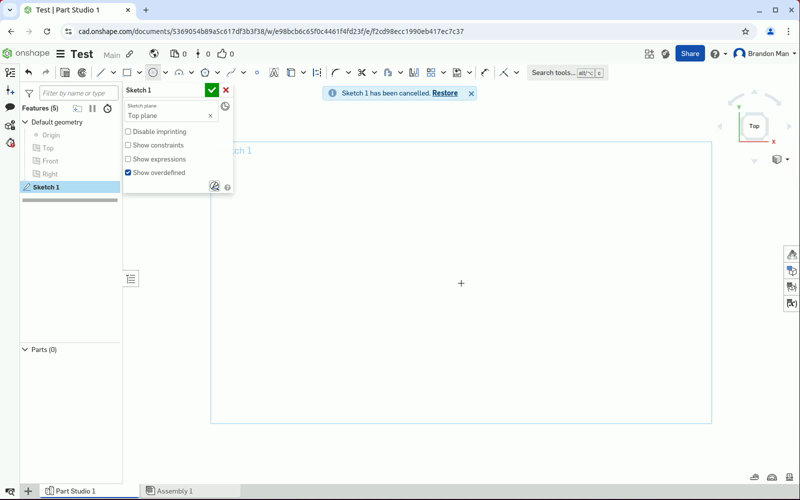
click(461, 282)
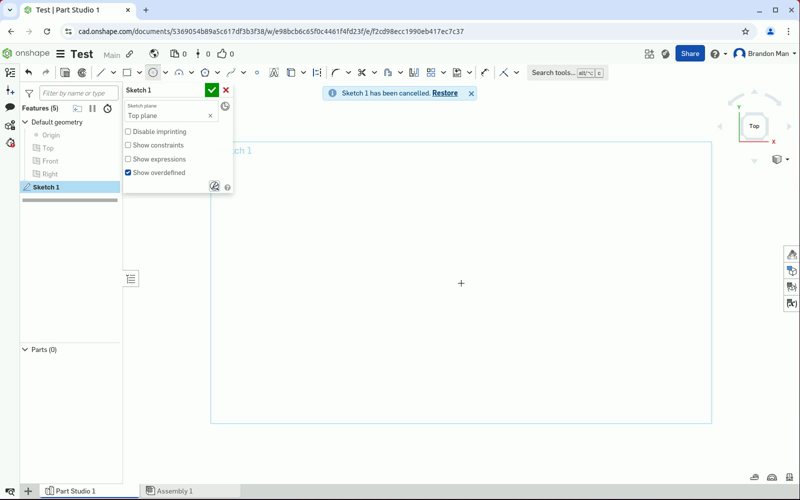
key_up(shift)
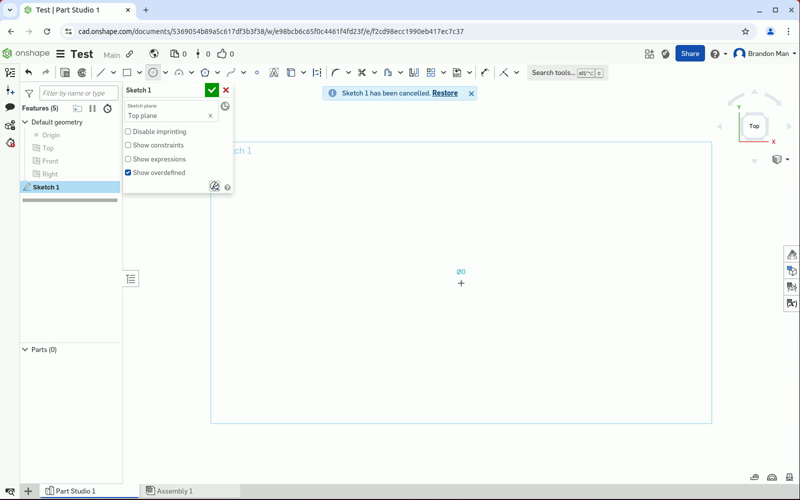
mouse_move(574, 282)
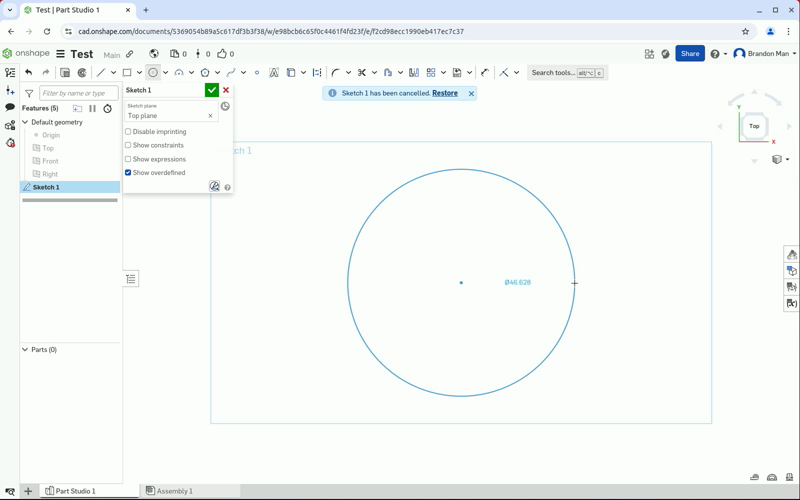
click(574, 282)
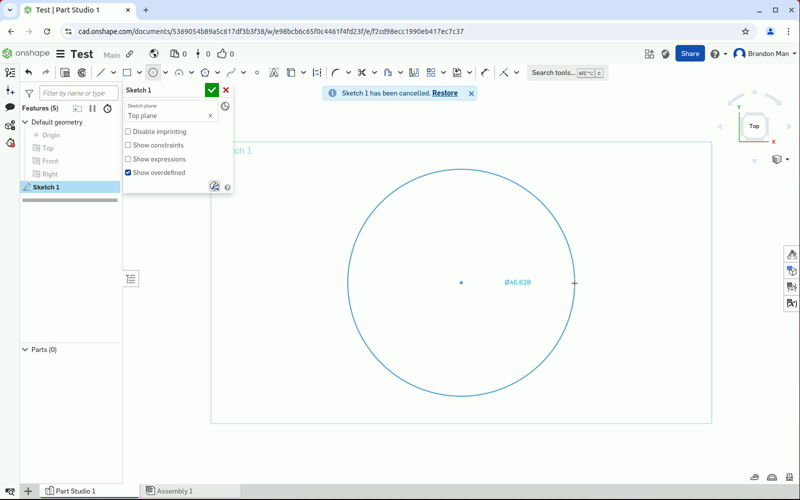
key(esc)
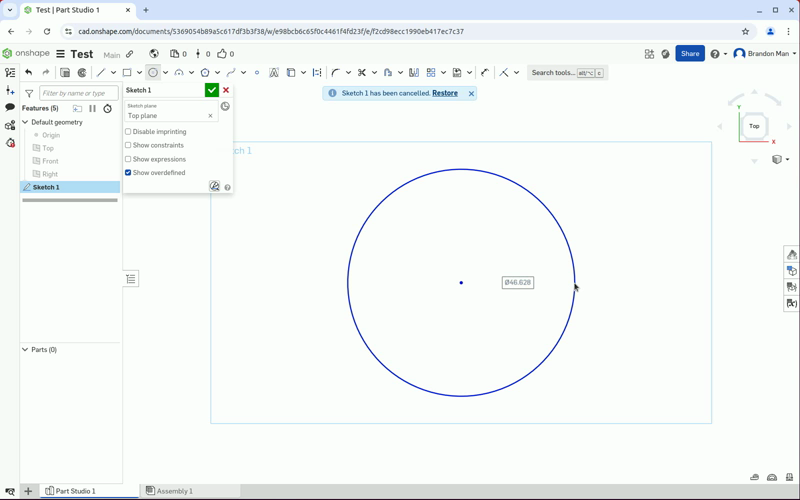
mouse_move(406, 274)
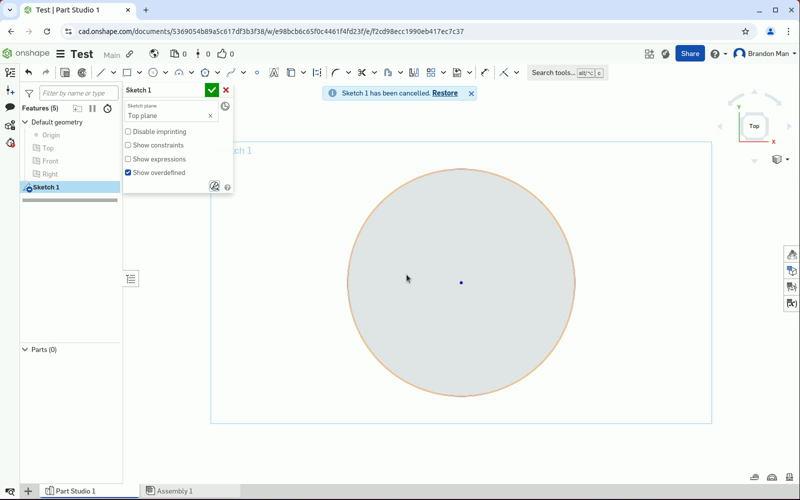
click(406, 274)
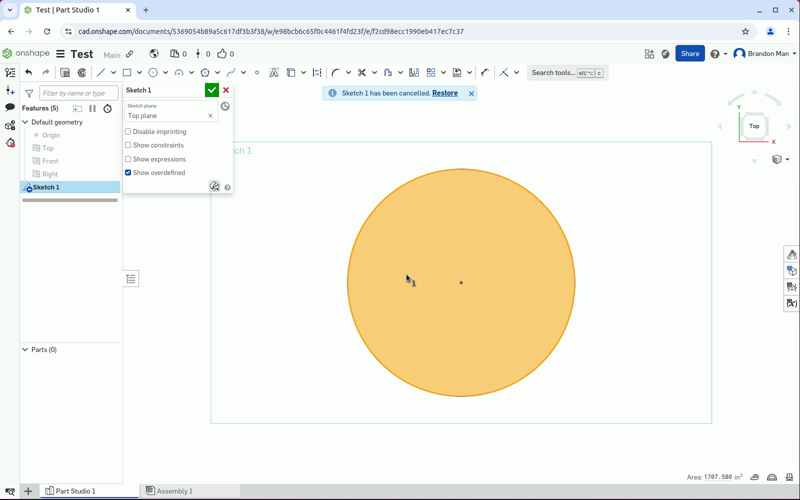
mouse_move(73, 352)
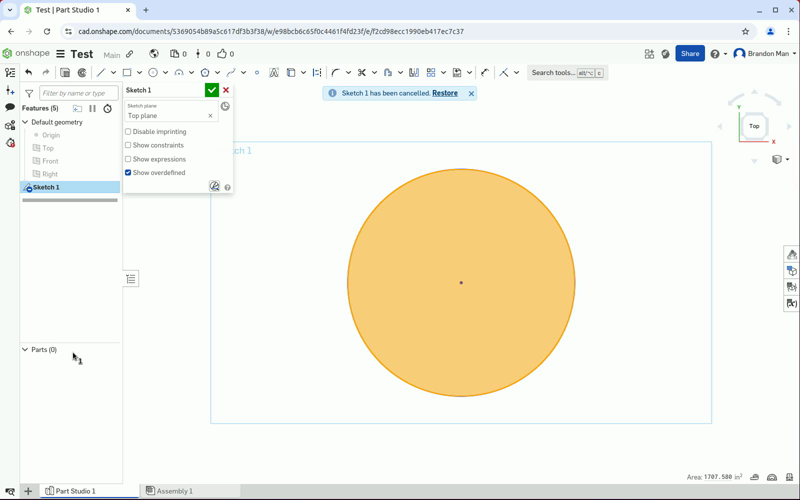
key(shift+y)
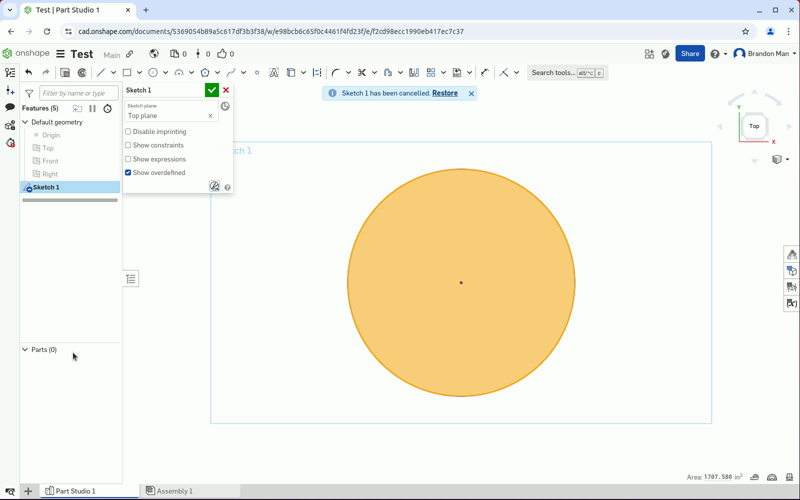
key(shift+e)
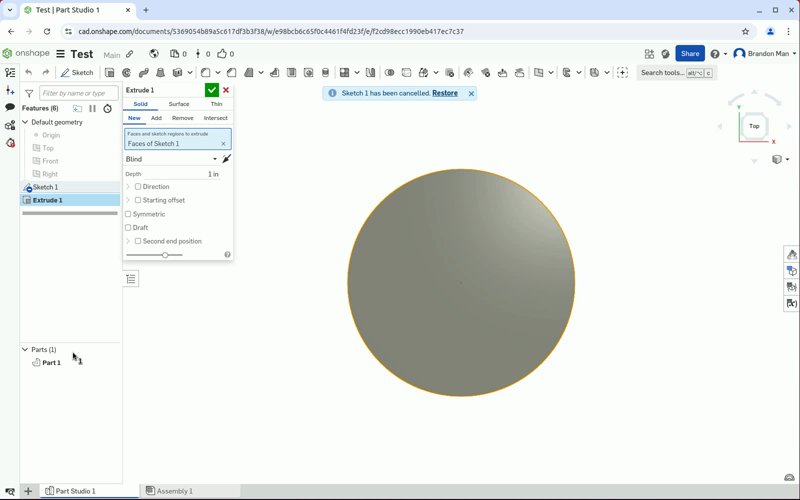
mouse_move(143, 106)
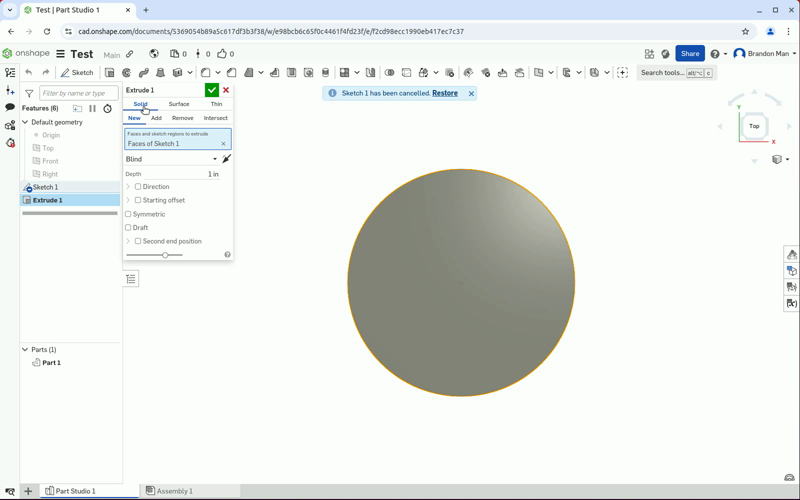
click(143, 106)
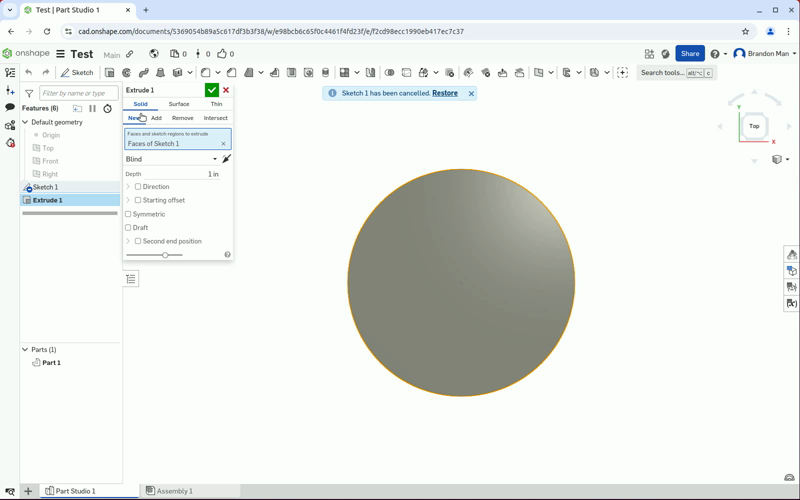
mouse_move(137, 120)
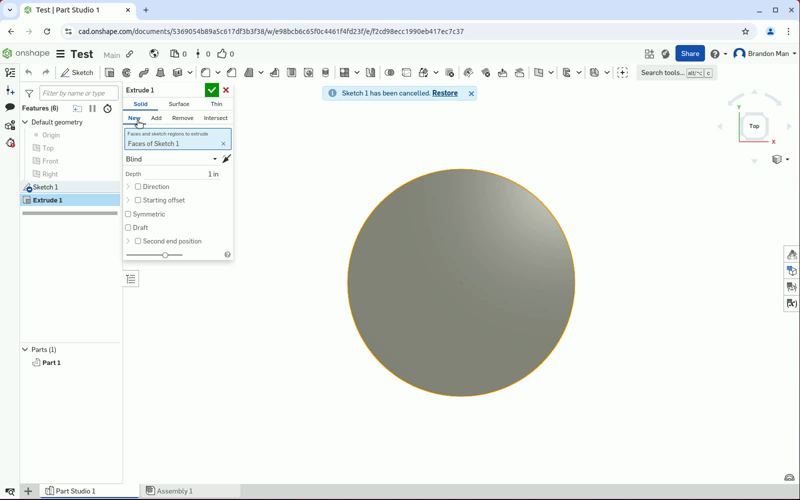
click(137, 120)
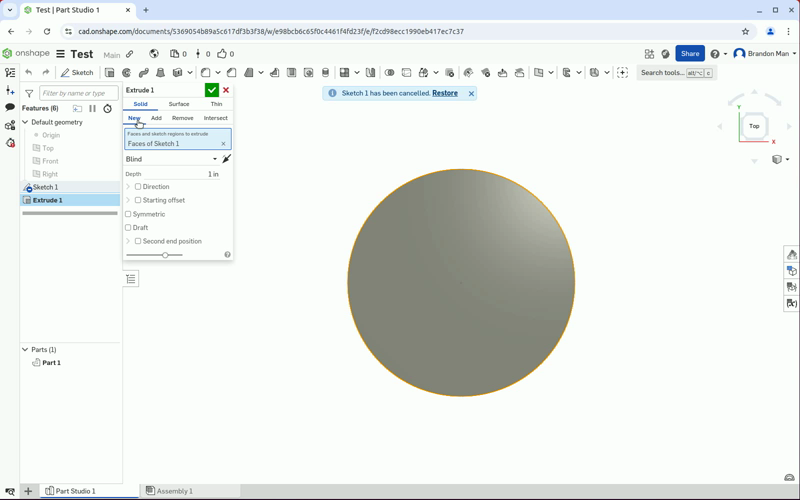
key(tab, 4)
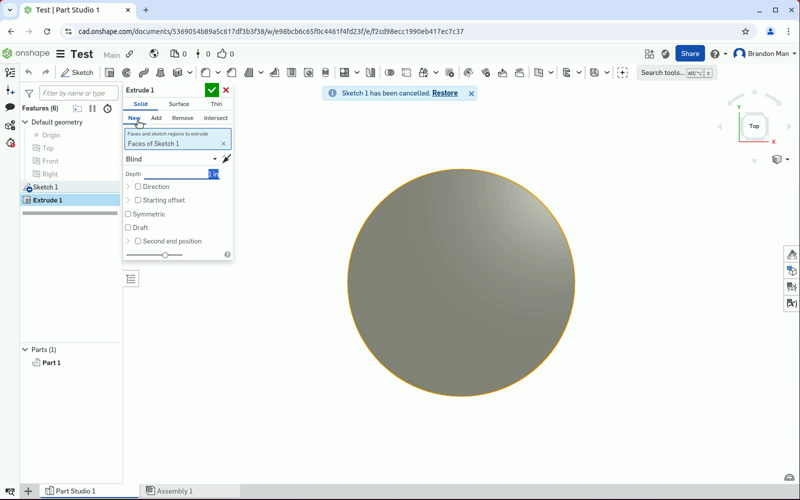
text(0.963)
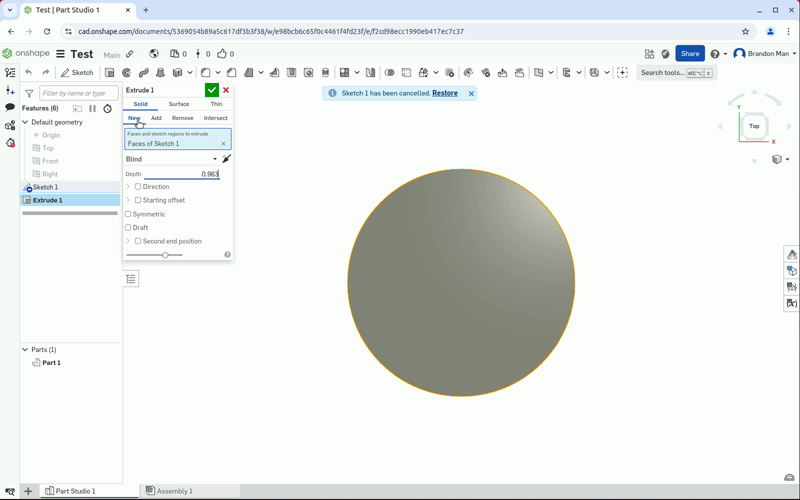
key(enter)
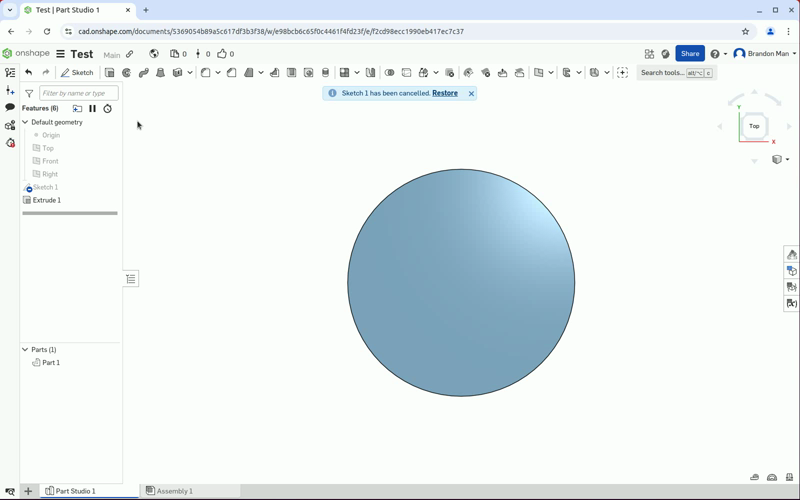
key(shift+h)
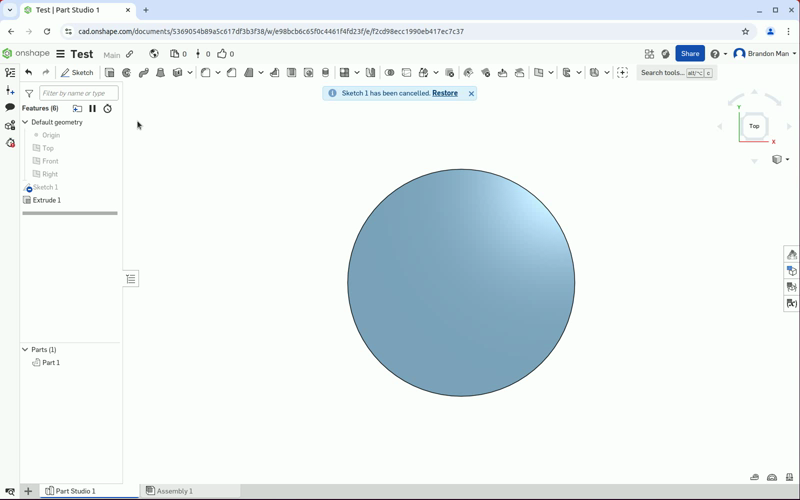
key(shift+h)
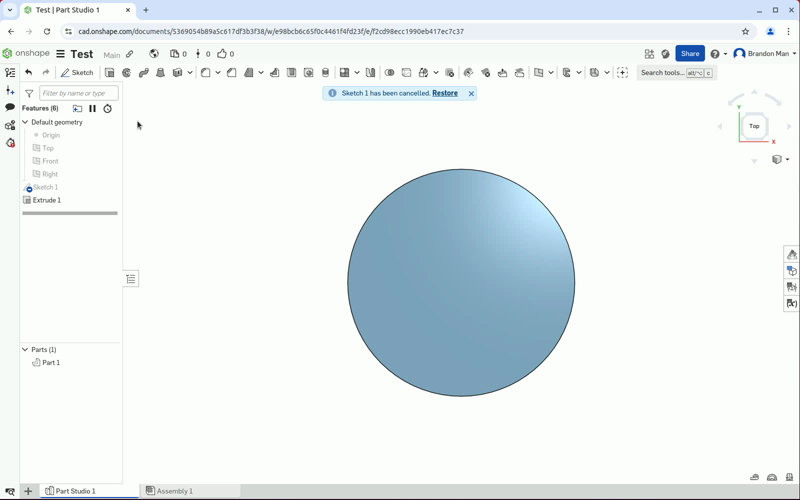
mouse_move(73, 189)
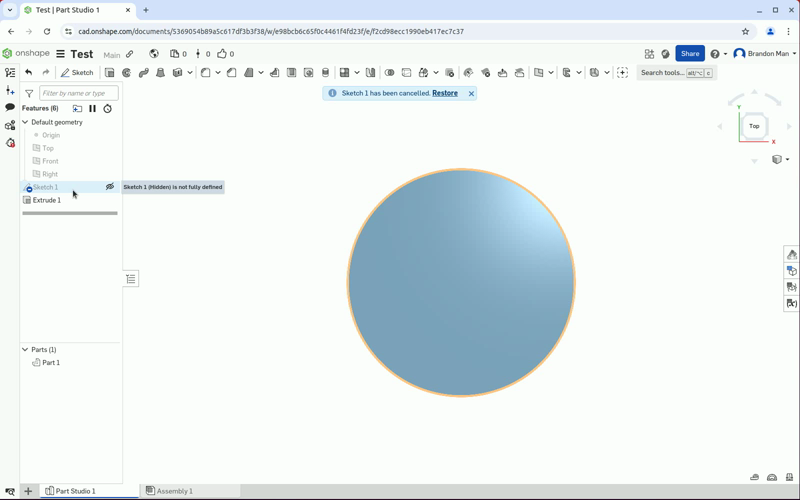
click(73, 189)
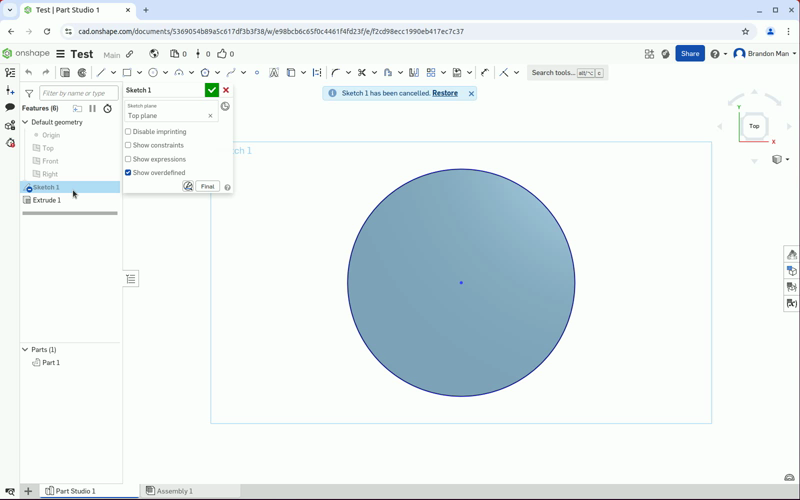
mouse_move(229, 92)
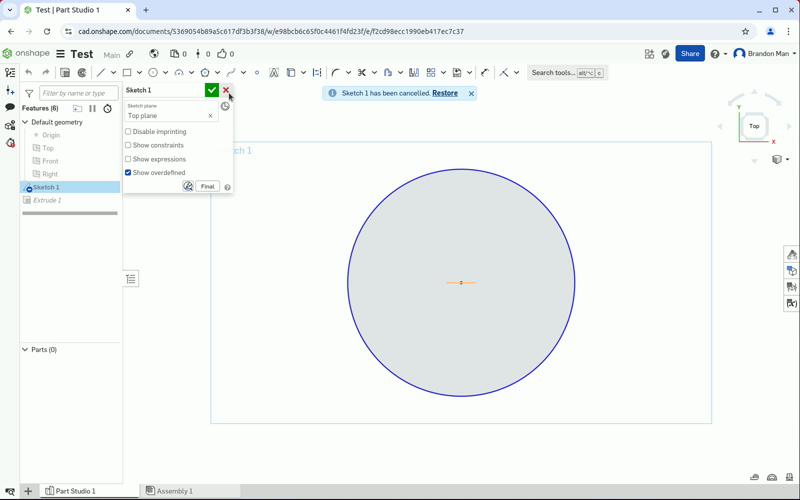
click(229, 92)
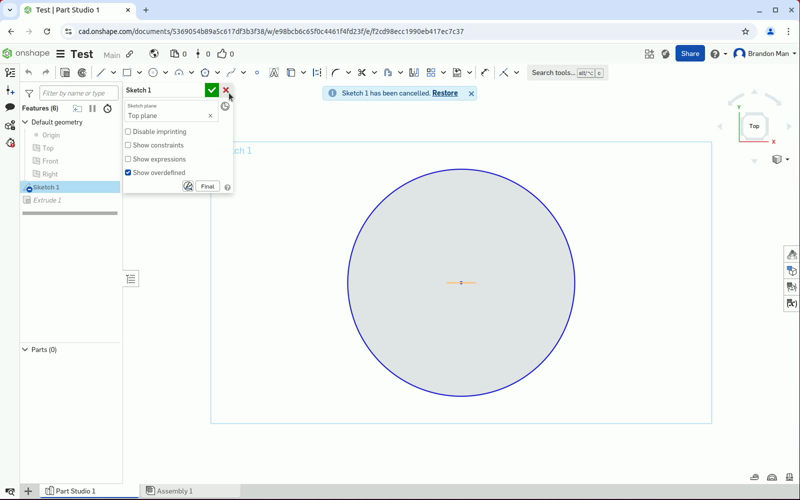
key(shift+s)
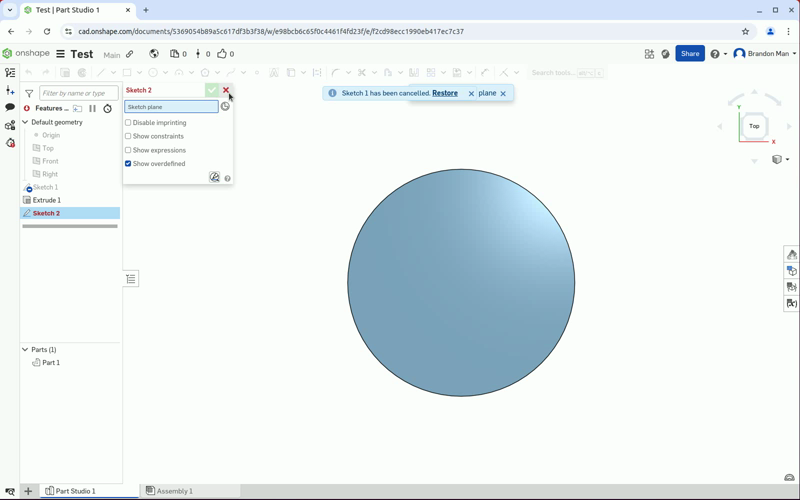
mouse_move(73, 150)
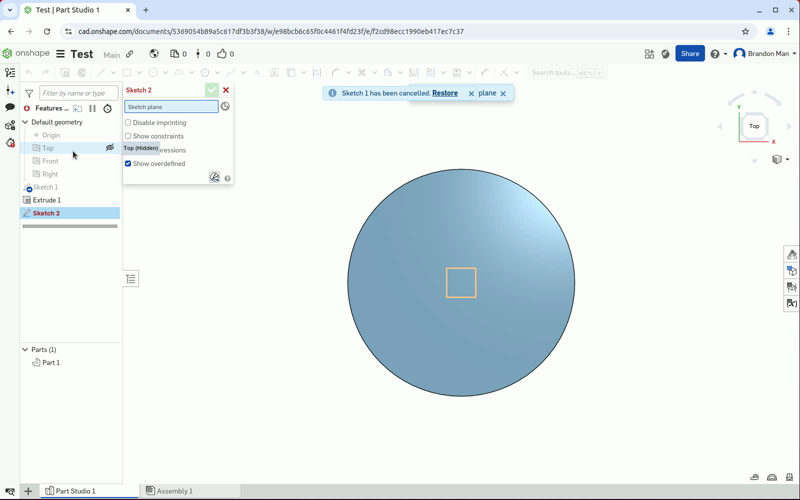
click(73, 150)
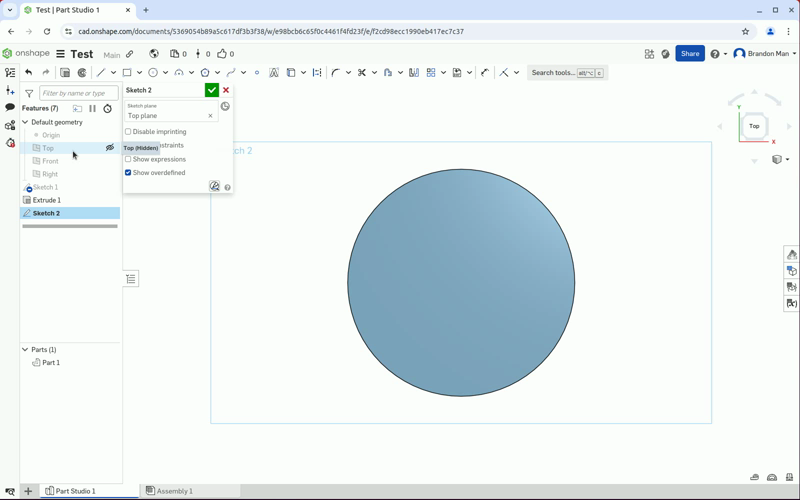
mouse_move(73, 352)
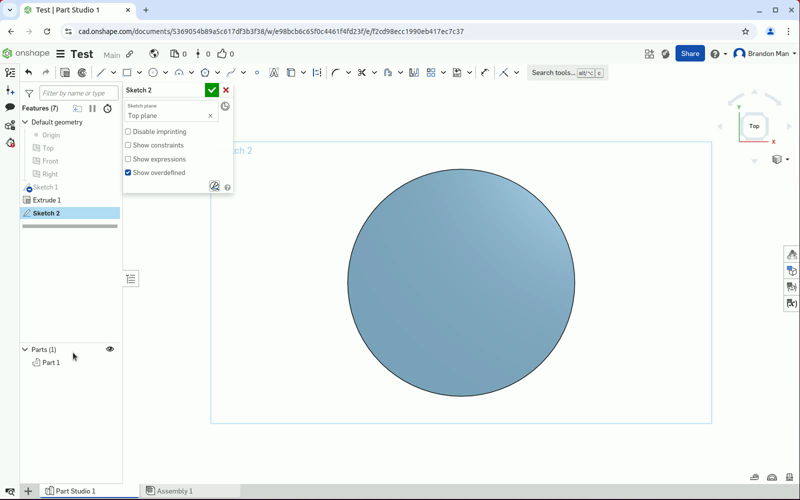
key(y)
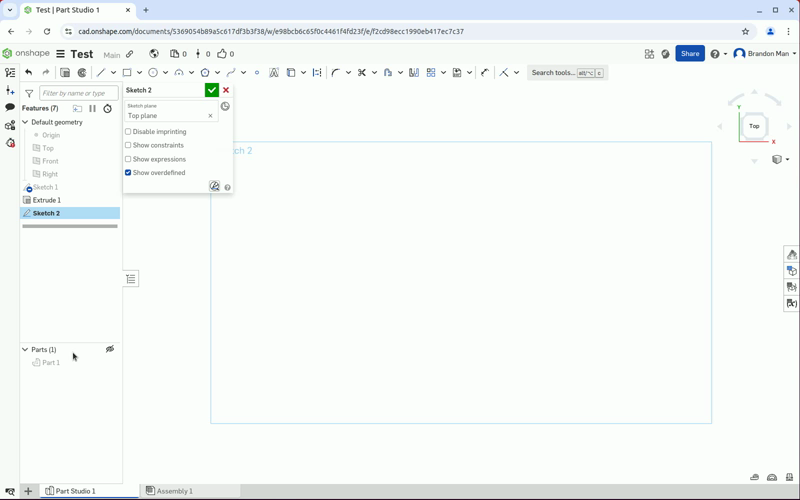
key(c)
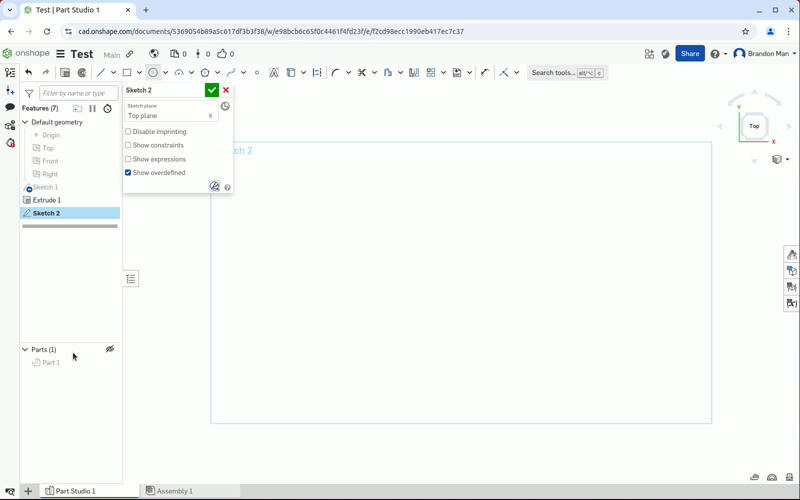
key_down(shift)
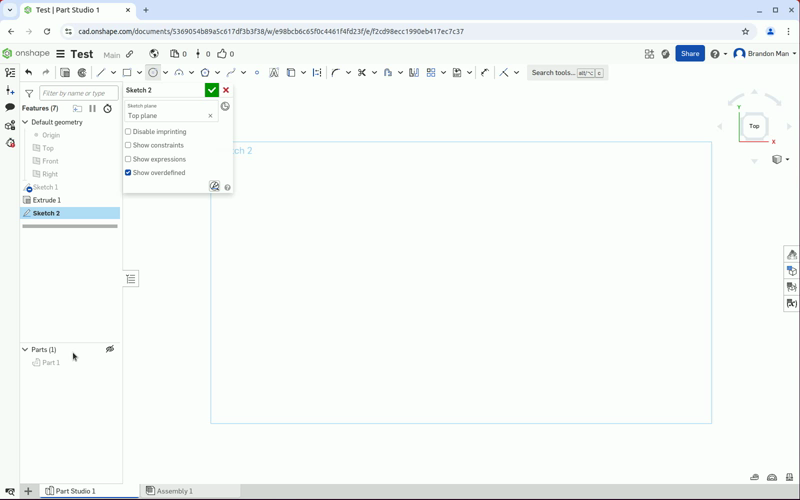
mouse_move(461, 282)
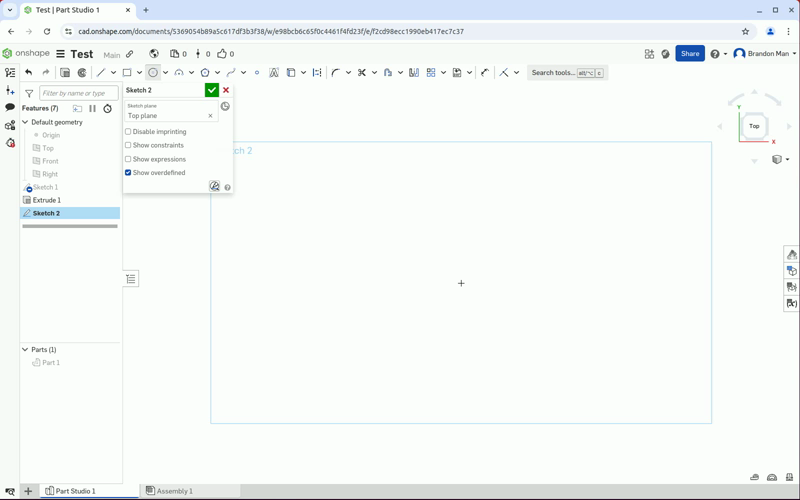
click(461, 282)
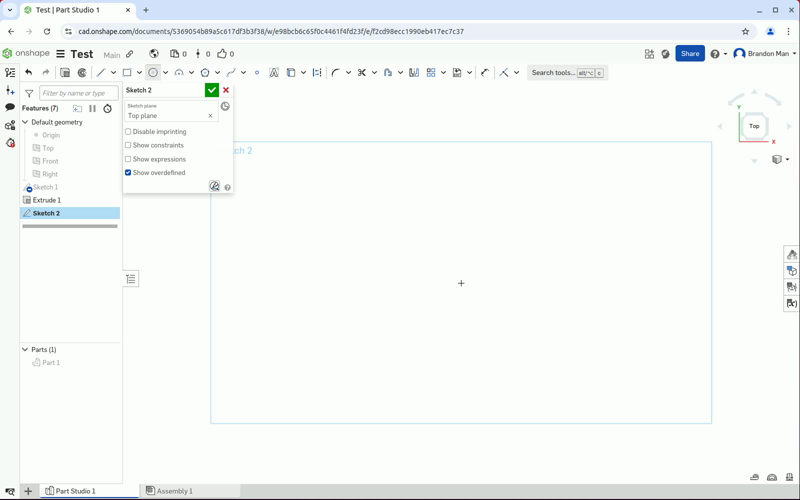
key_up(shift)
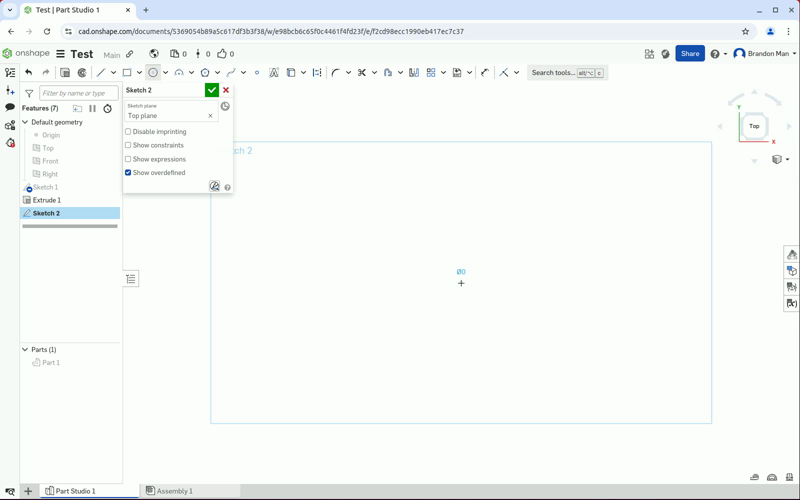
mouse_move(574, 282)
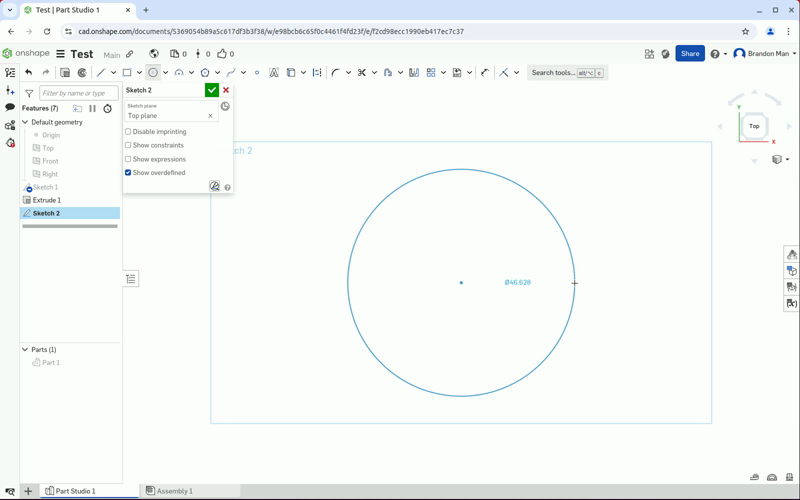
click(574, 282)
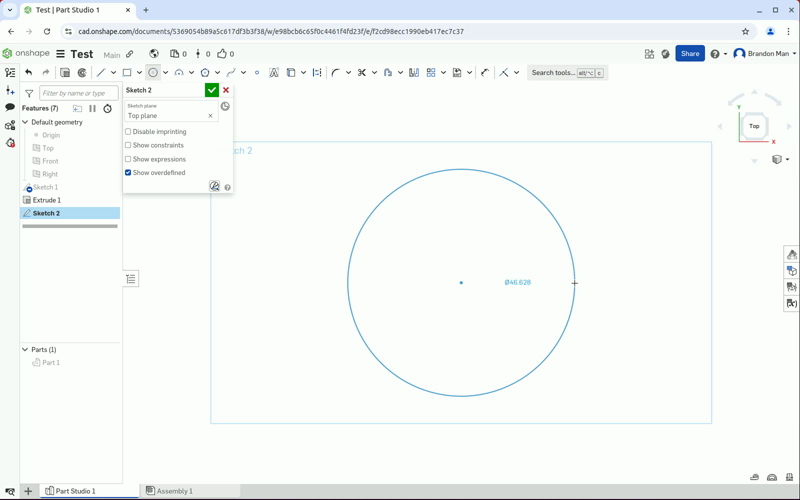
key(esc)
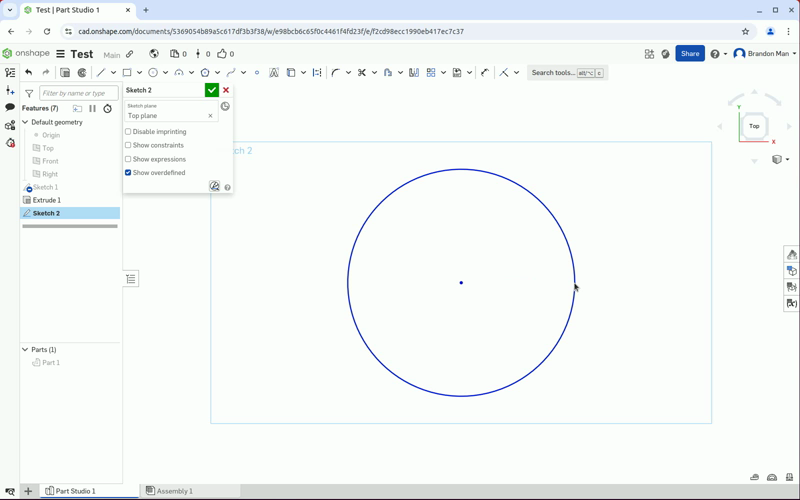
mouse_move(430, 312)
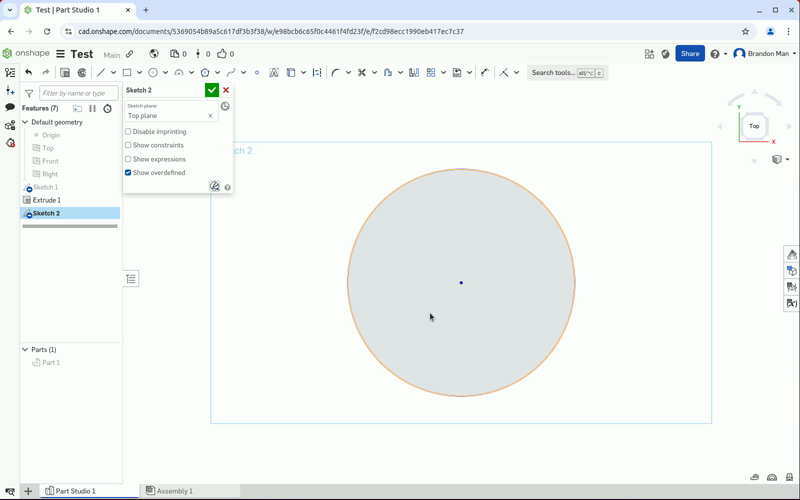
click(430, 312)
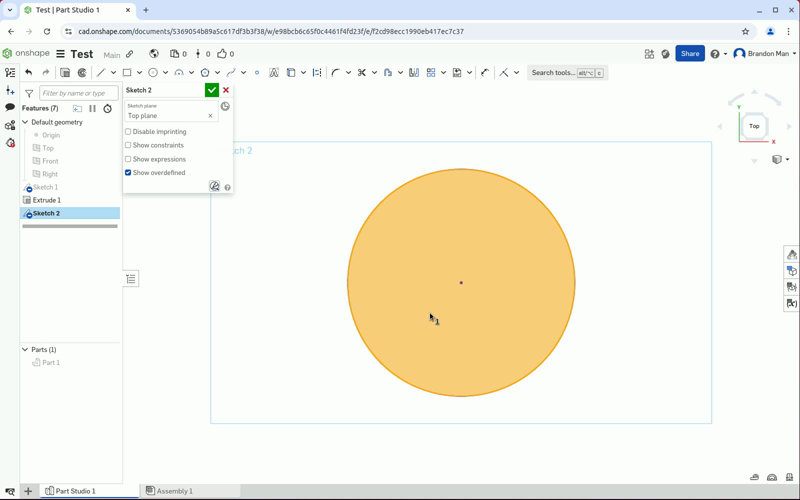
mouse_move(73, 352)
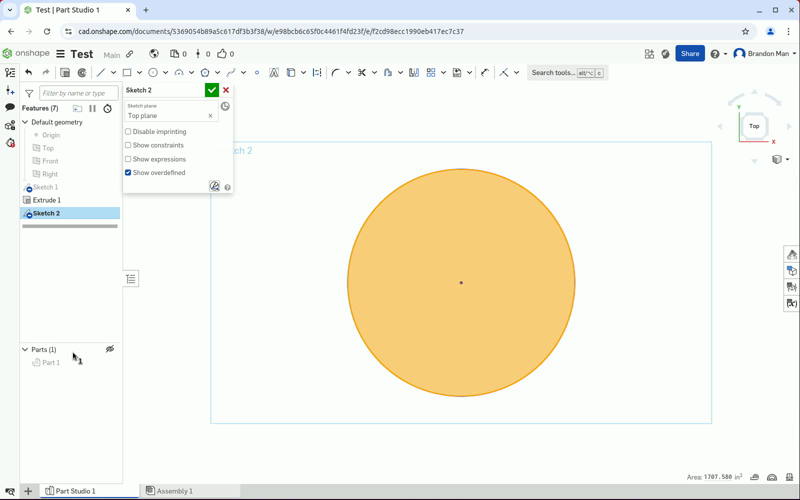
key(shift+y)
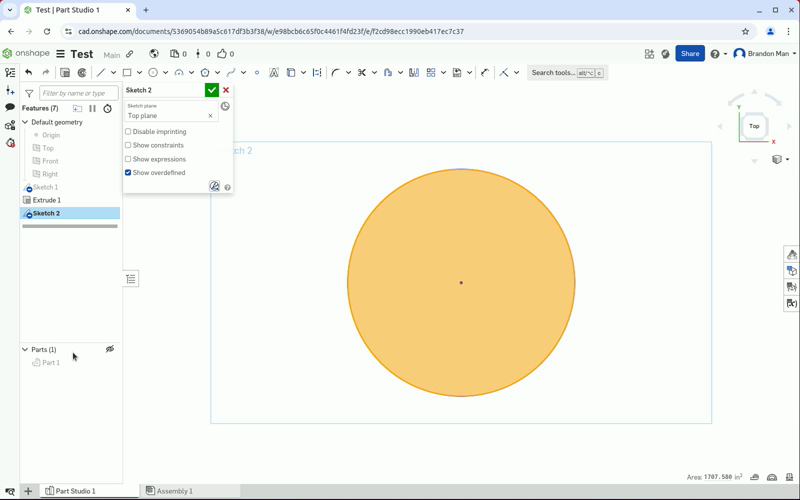
key(shift+e)
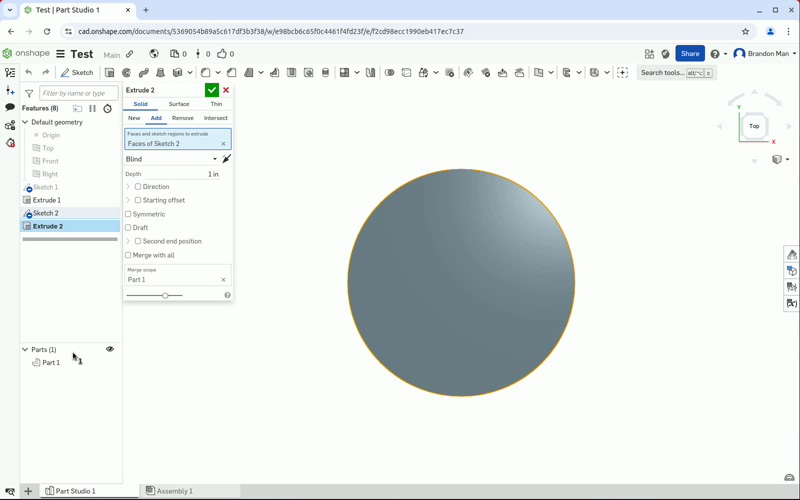
mouse_move(143, 106)
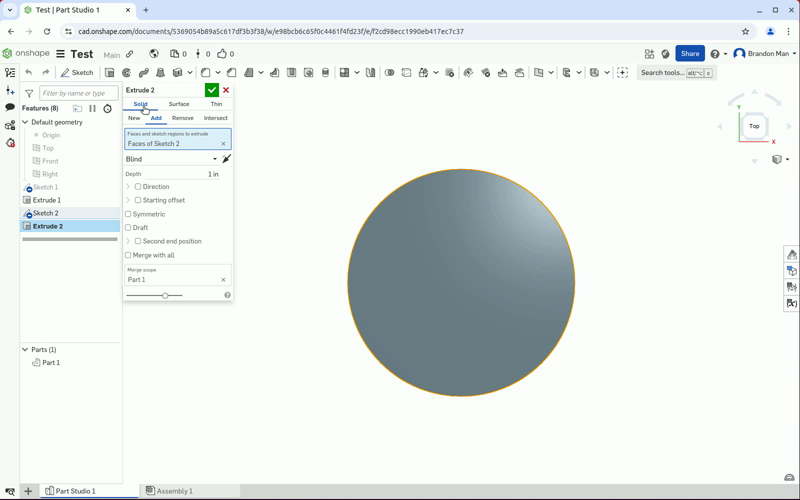
click(143, 106)
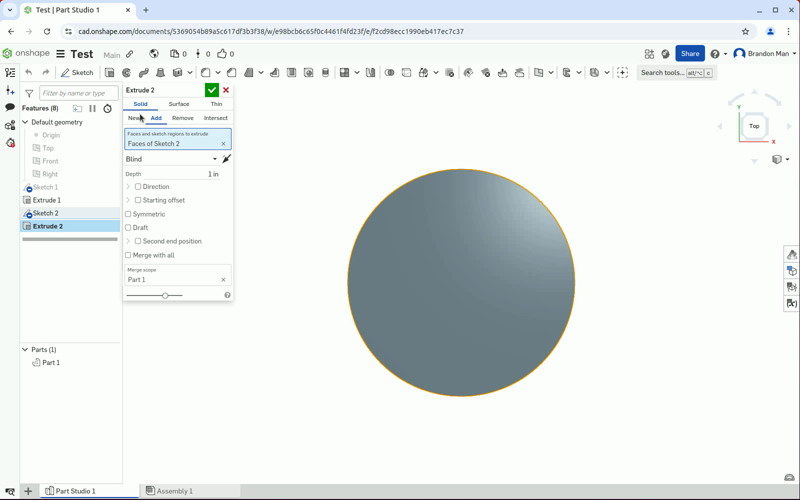
mouse_move(137, 120)
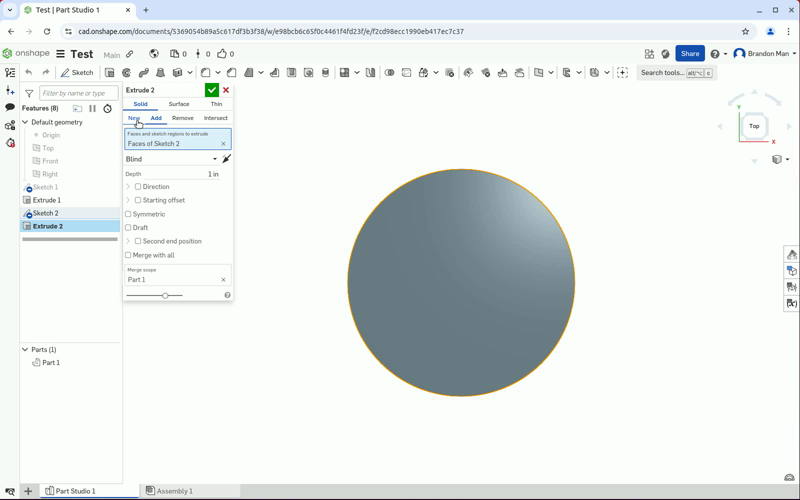
click(137, 120)
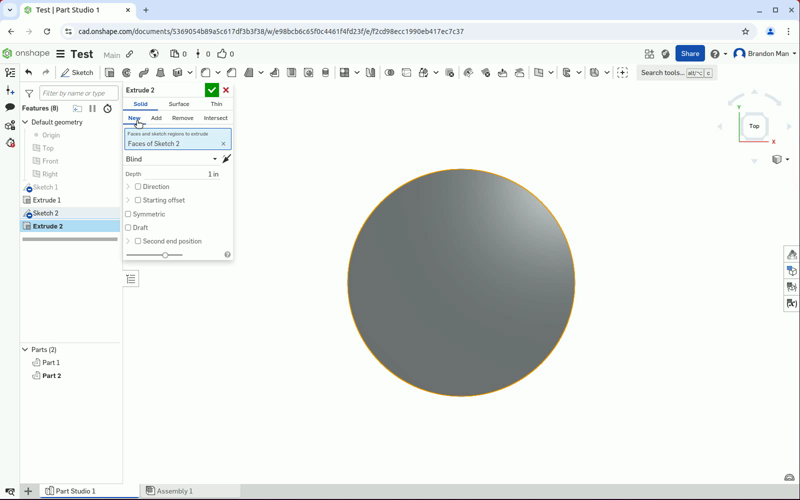
key(tab, 4)
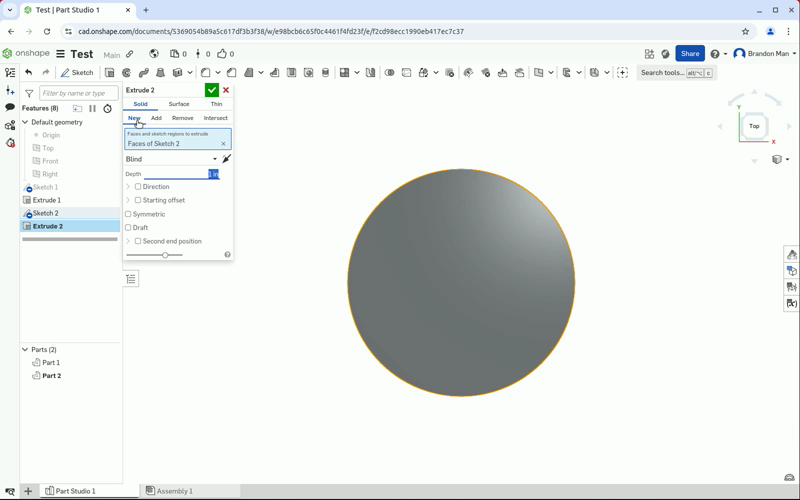
text(0.963)
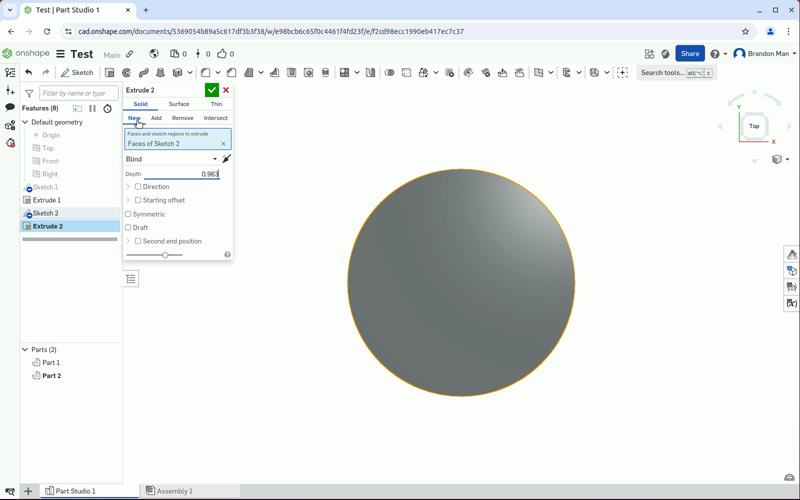
key(enter)
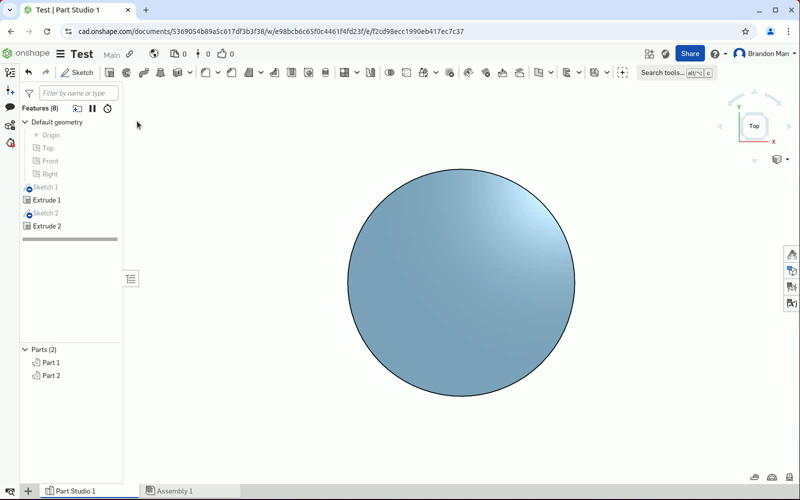
key(shift+h)
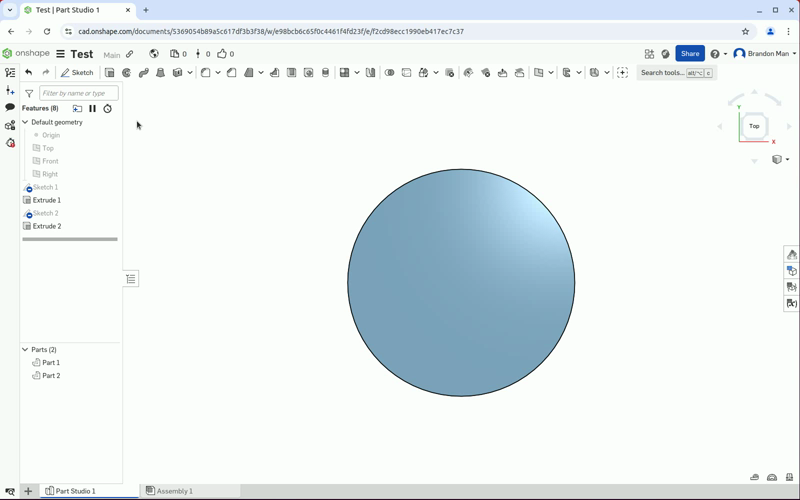
key(shift+h)
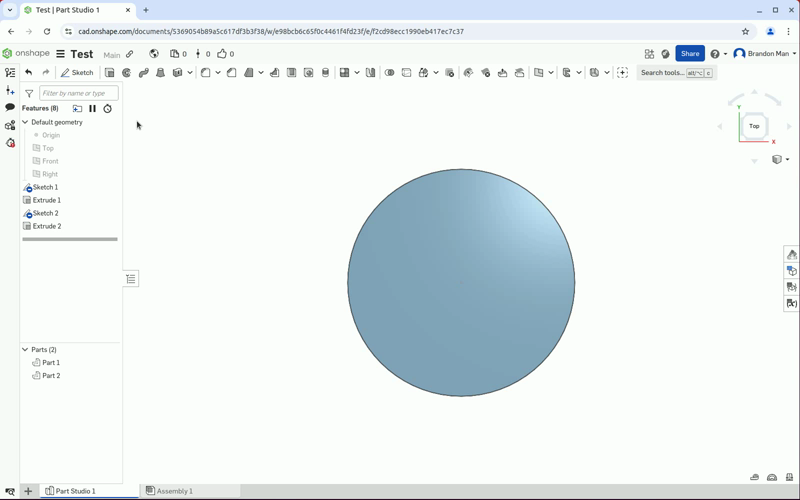
key(shift+7)
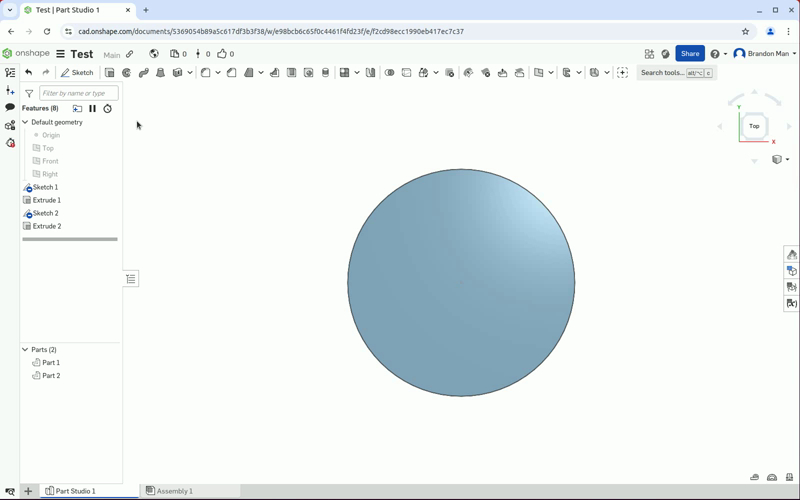
key(up, 3)
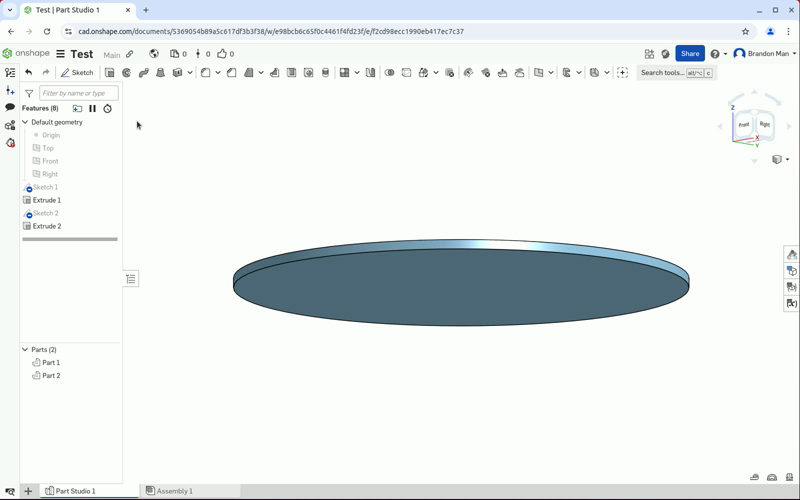
key(left, 3)
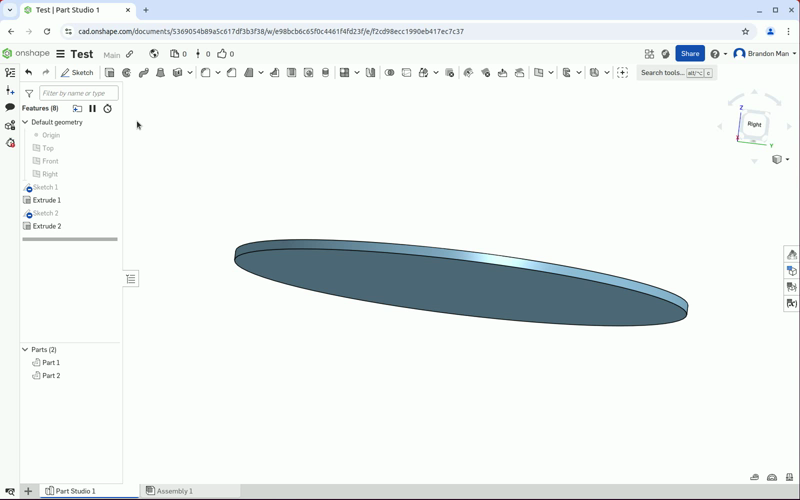
key(right, 3)
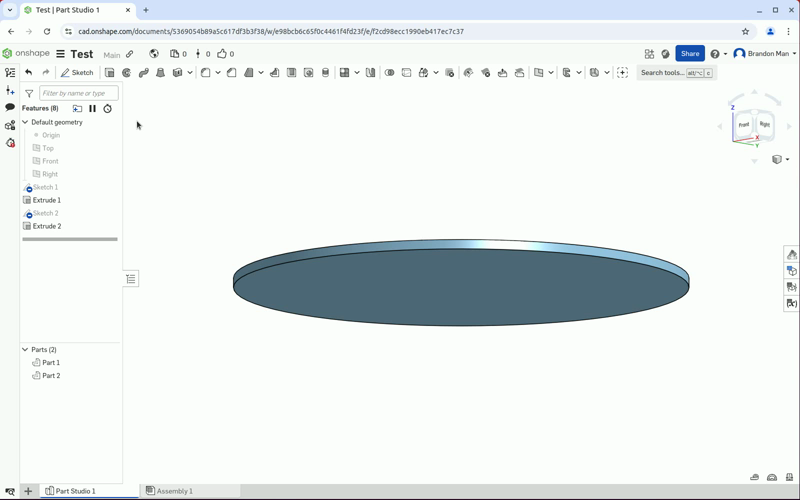
key(down, 3)
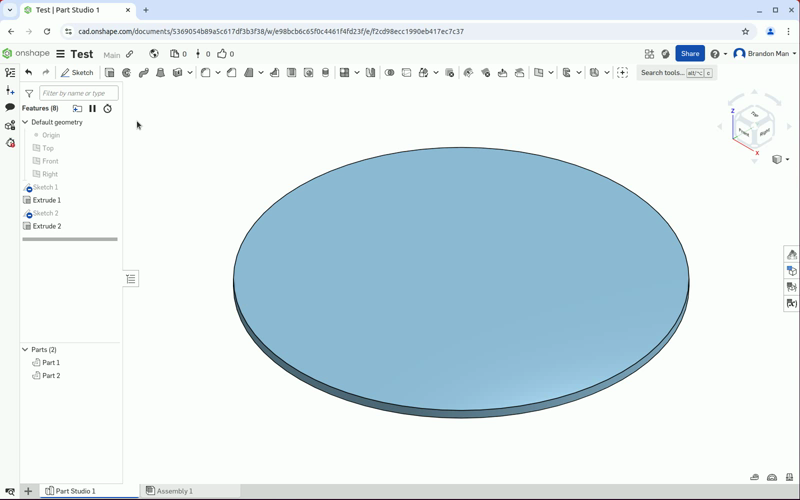
mouse_move(73, 189)
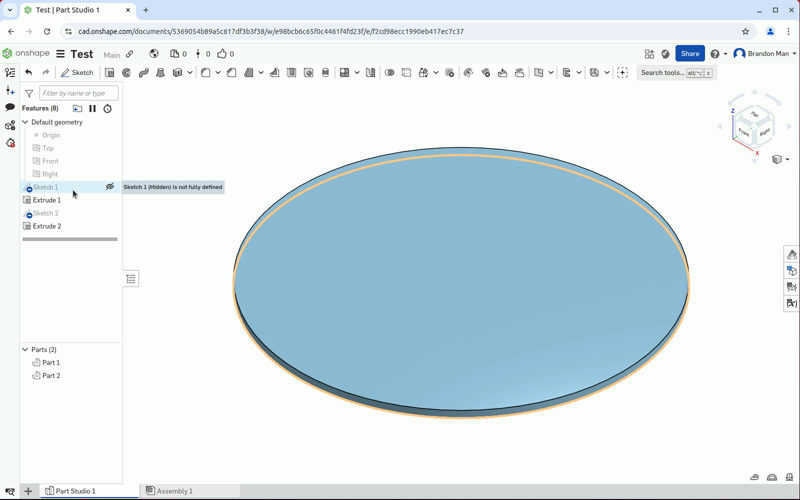
click(73, 189)